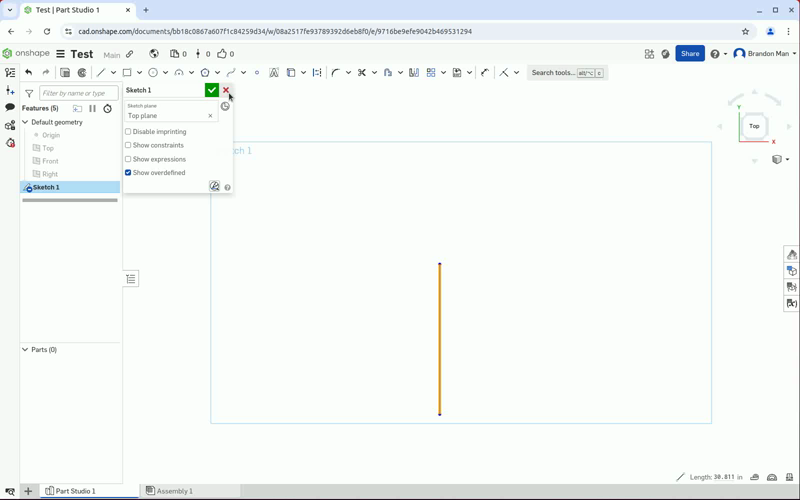
key(shift+h)
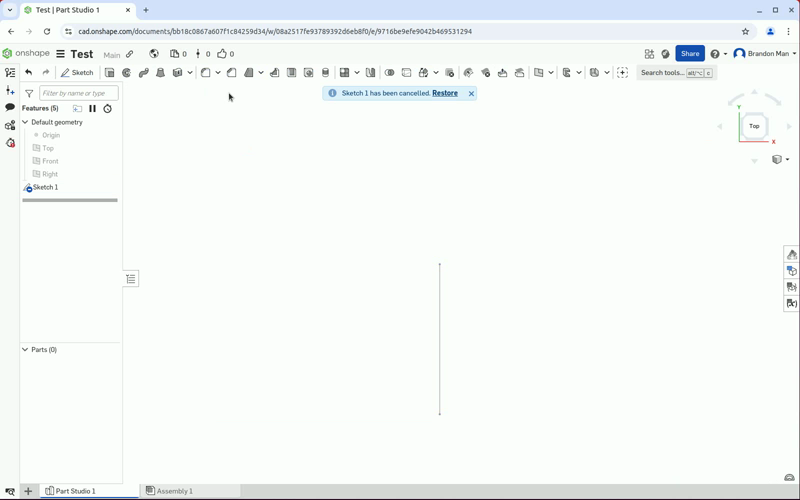
key(shift+s)
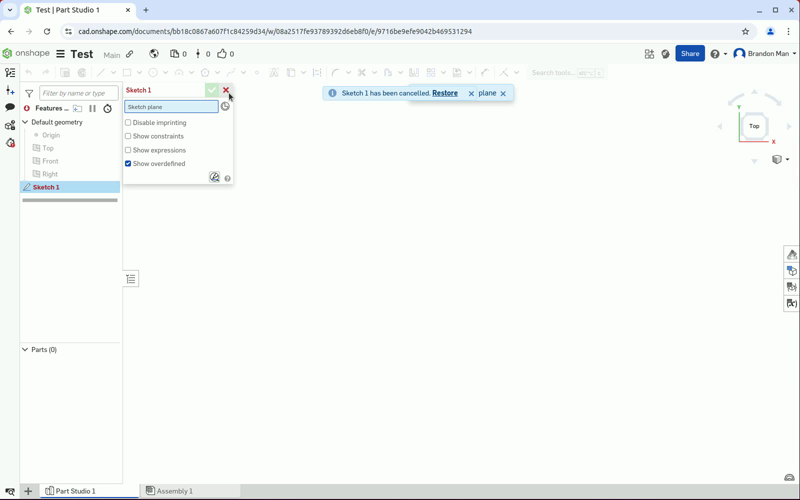
mouse_move(73, 150)
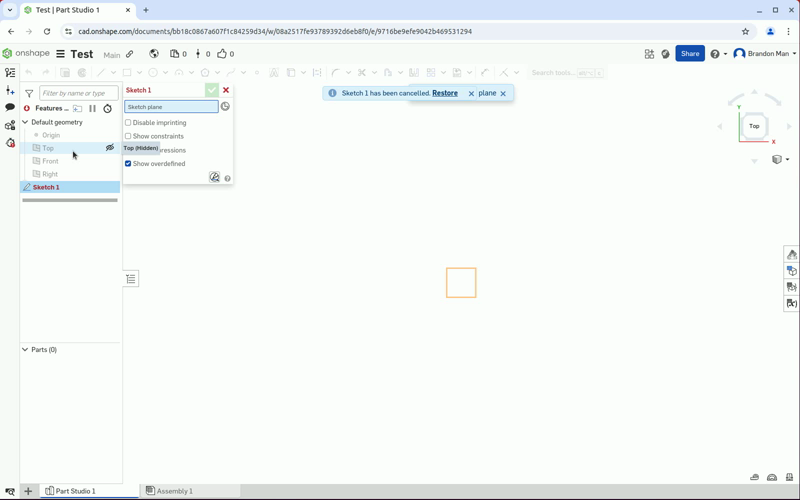
click(73, 150)
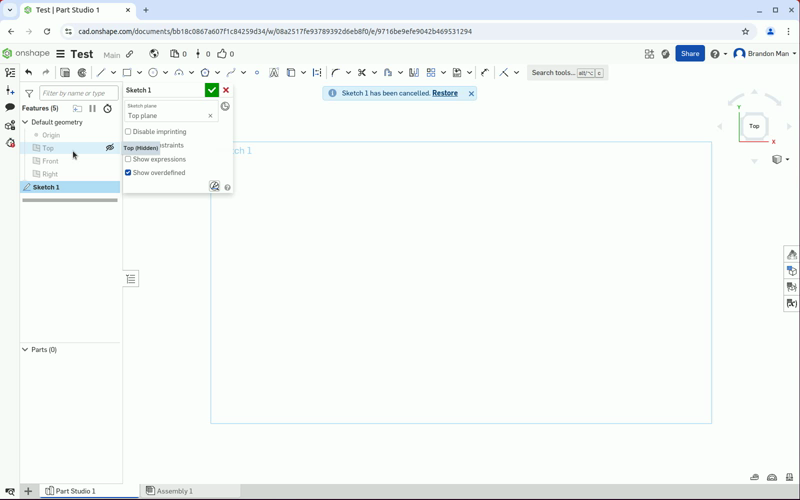
mouse_move(73, 352)
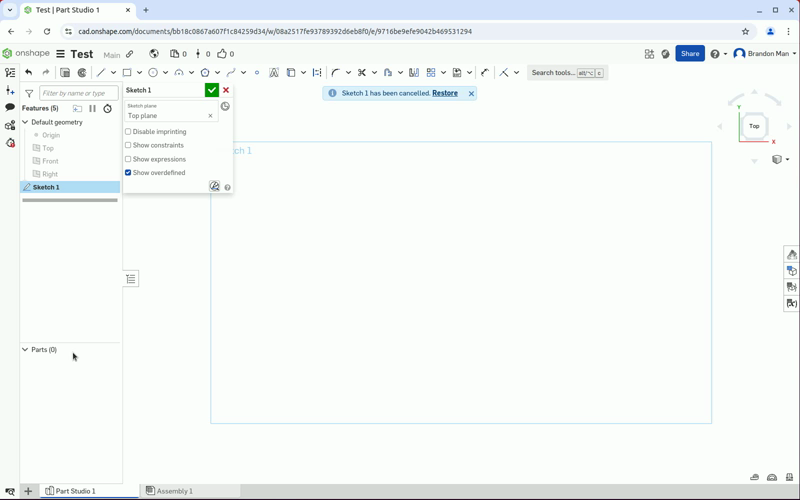
key(y)
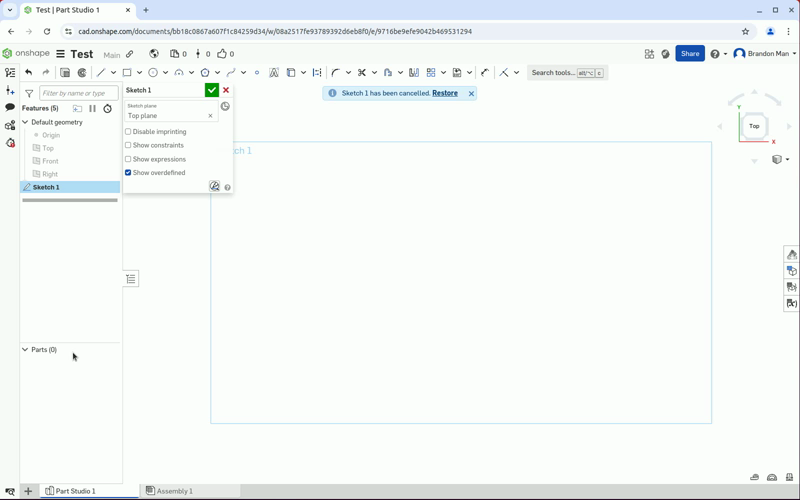
key(l)
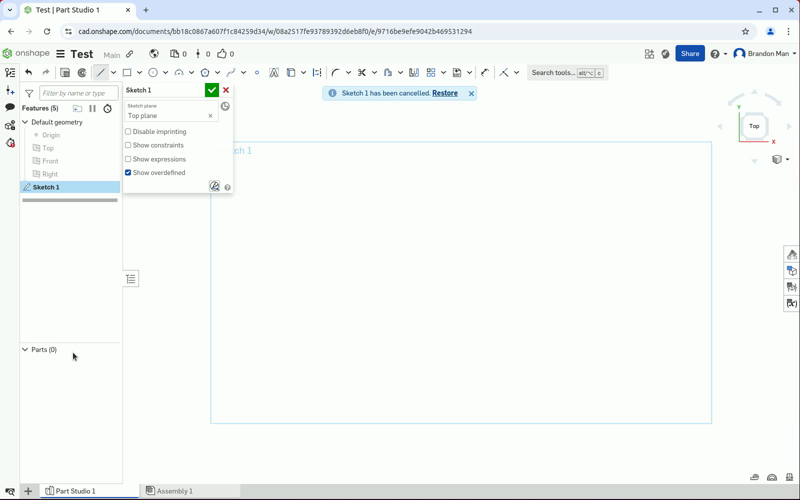
key_down(shift)
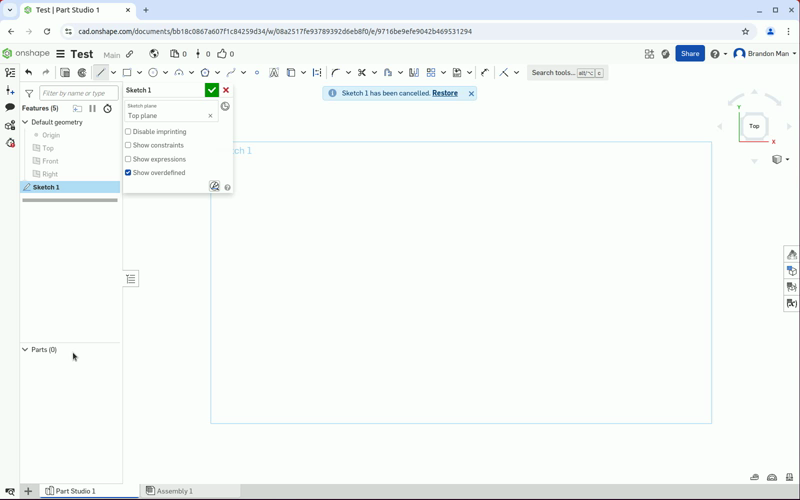
mouse_move(349, 384)
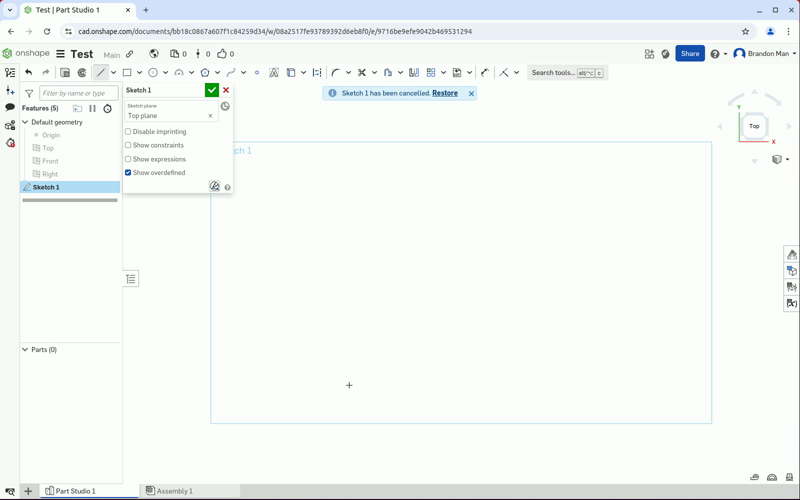
click(349, 384)
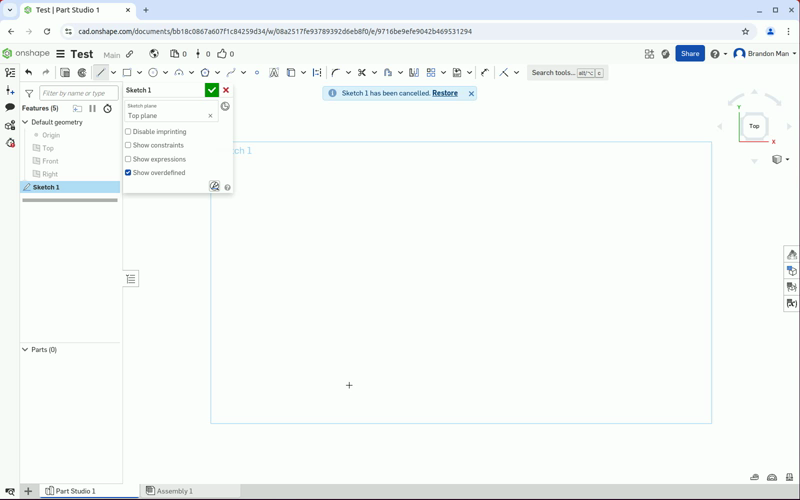
key_up(shift)
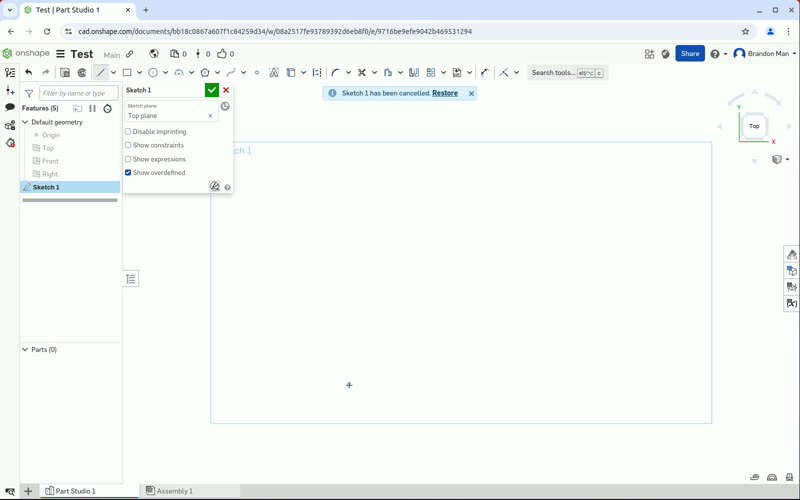
key_down(shift)
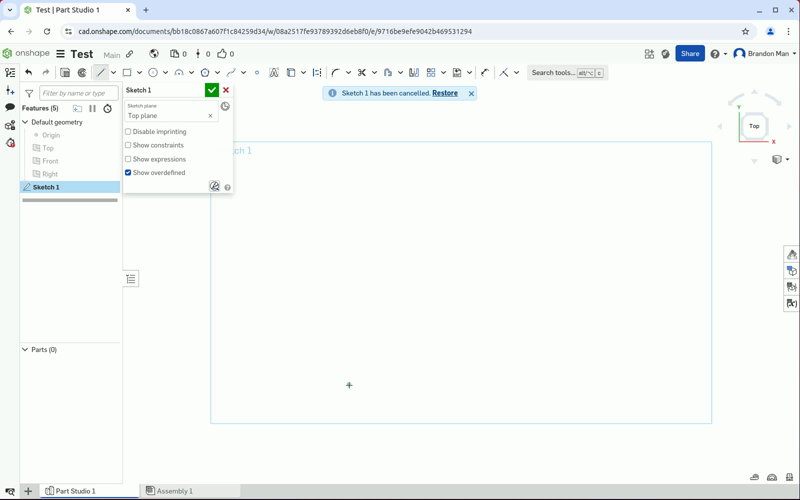
mouse_move(569, 384)
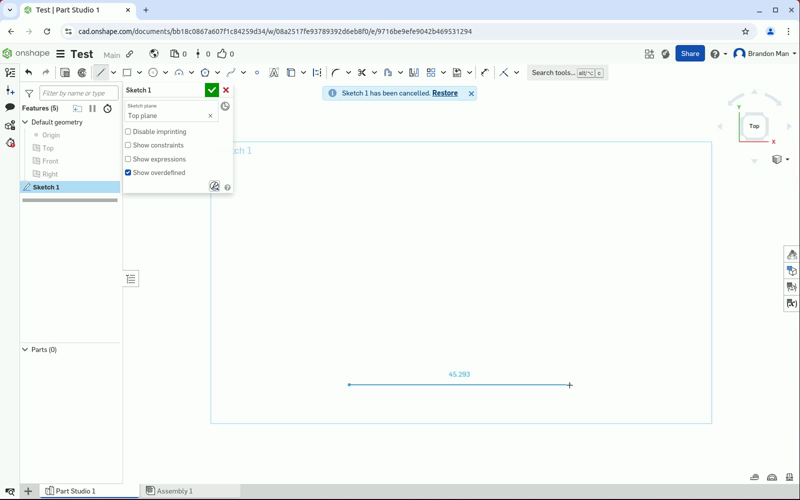
click(569, 384)
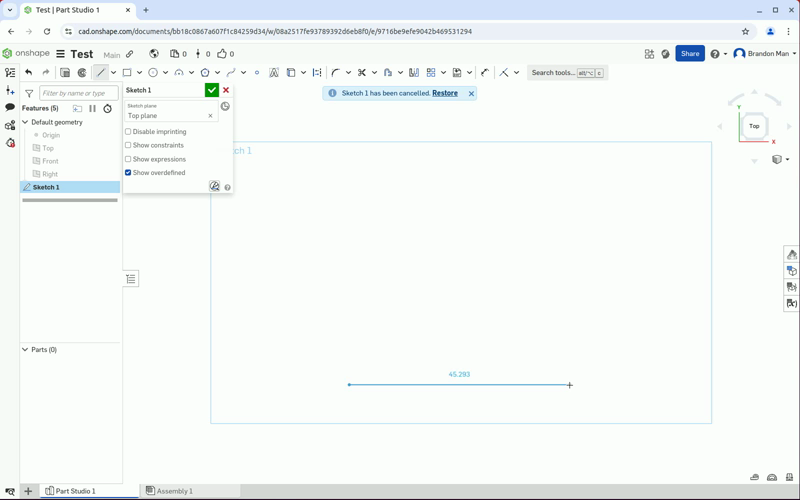
key_up(shift)
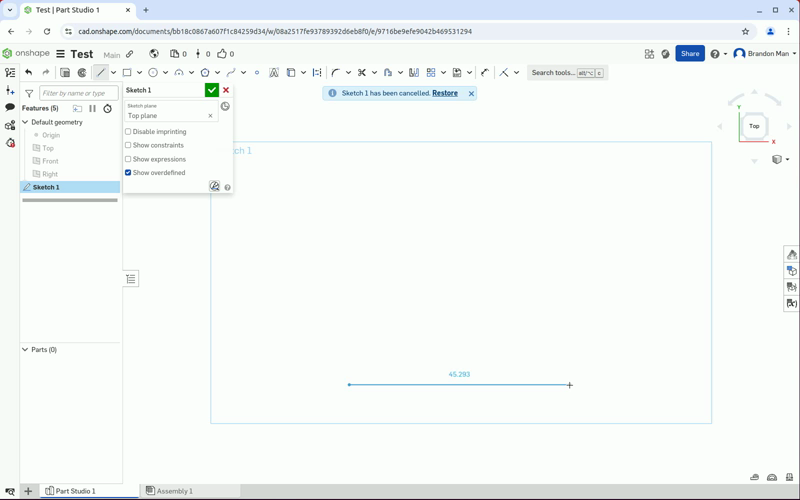
key_down(shift)
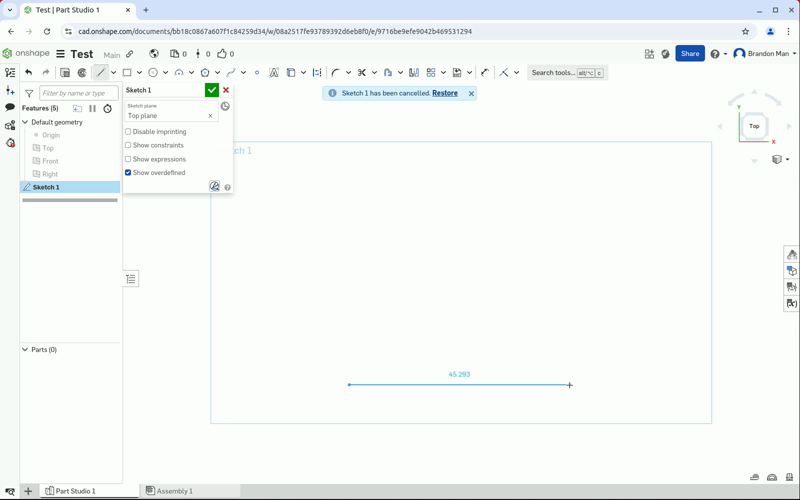
mouse_move(569, 180)
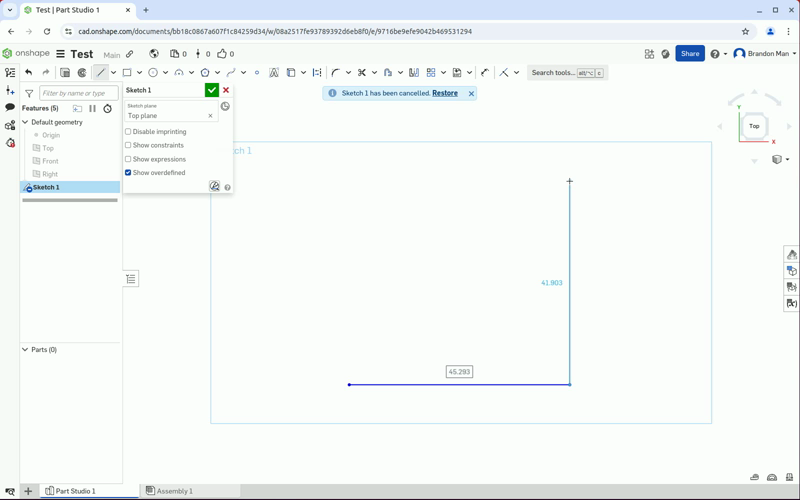
click(569, 180)
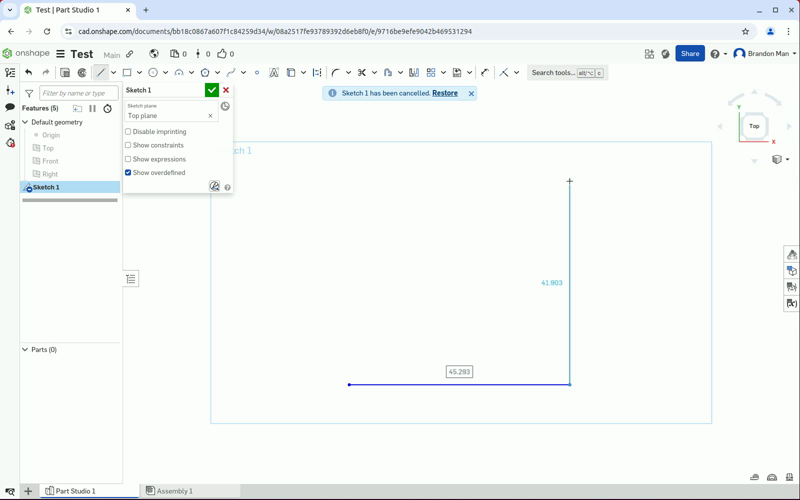
key_up(shift)
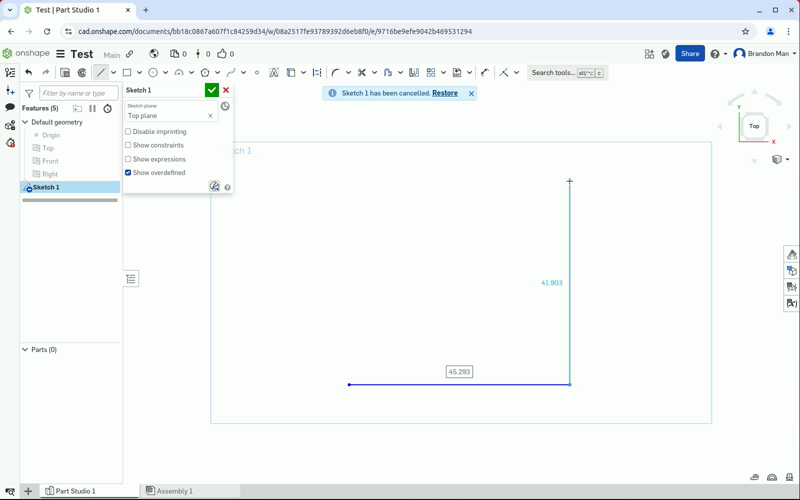
key_down(shift)
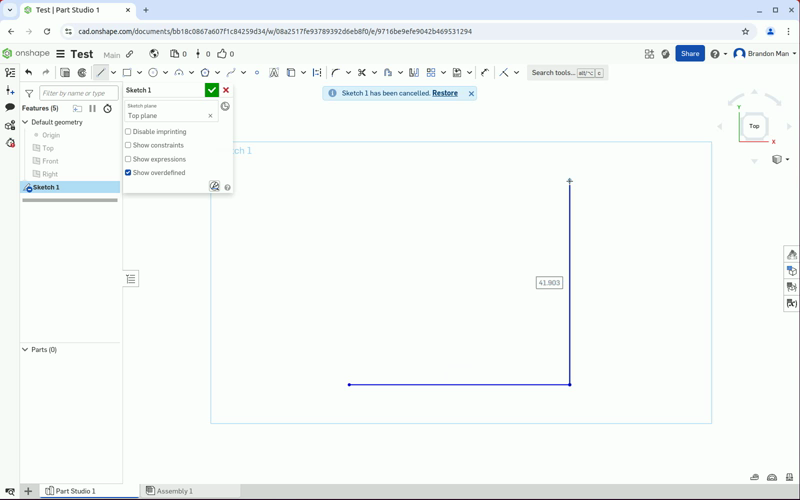
mouse_move(349, 180)
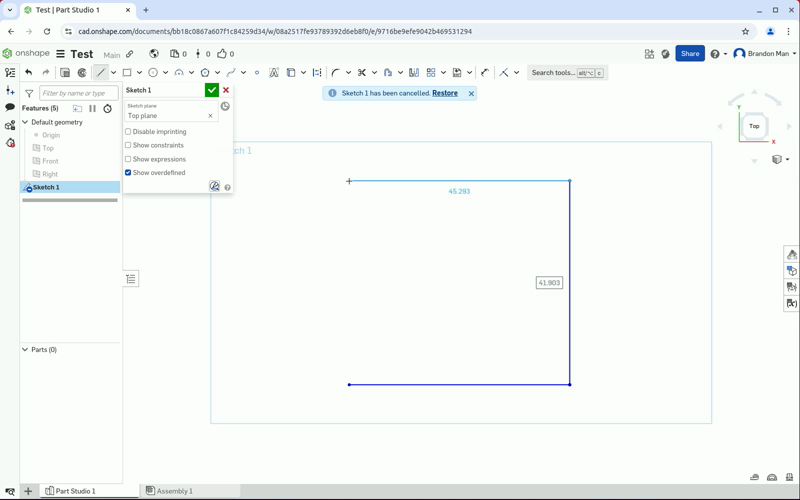
click(349, 180)
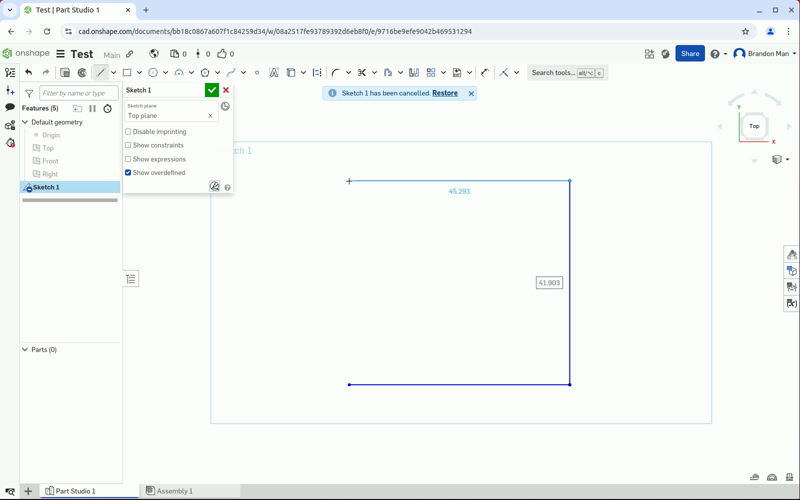
key_up(shift)
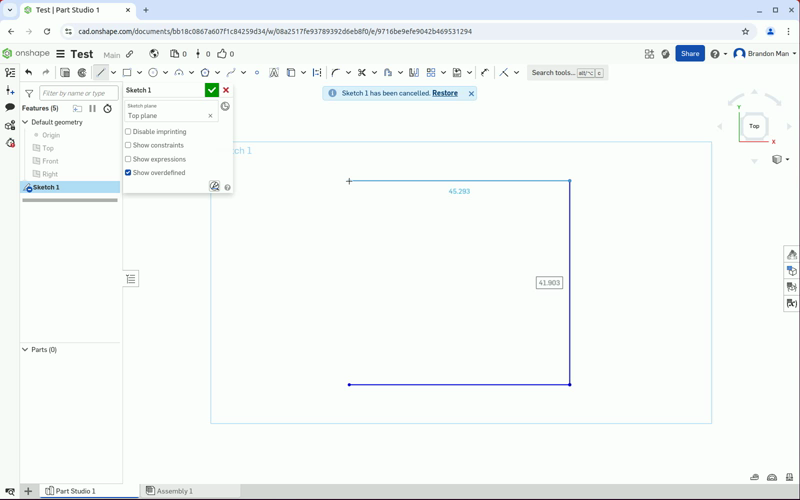
key_down(shift)
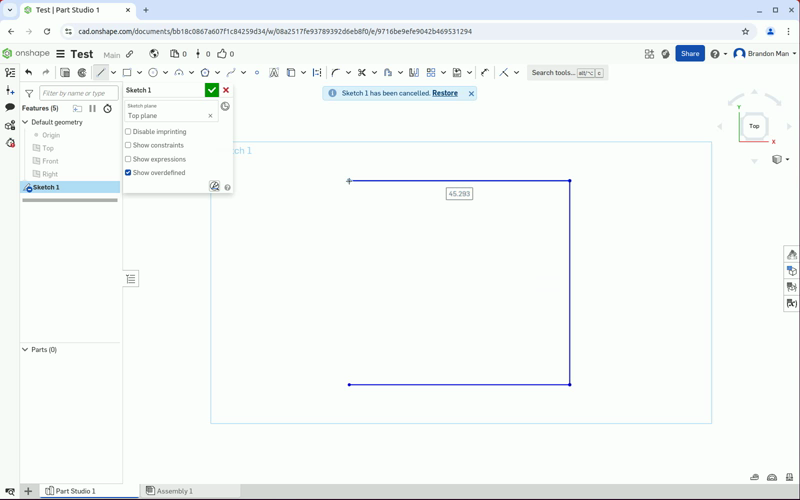
mouse_move(349, 384)
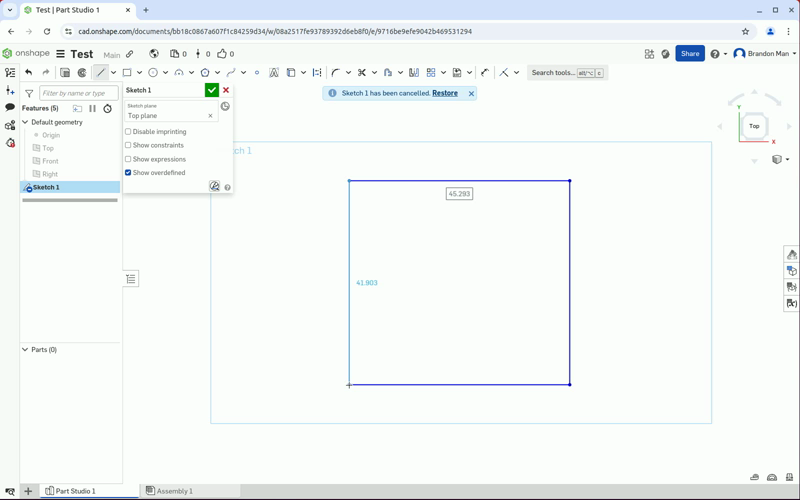
key_up(shift)
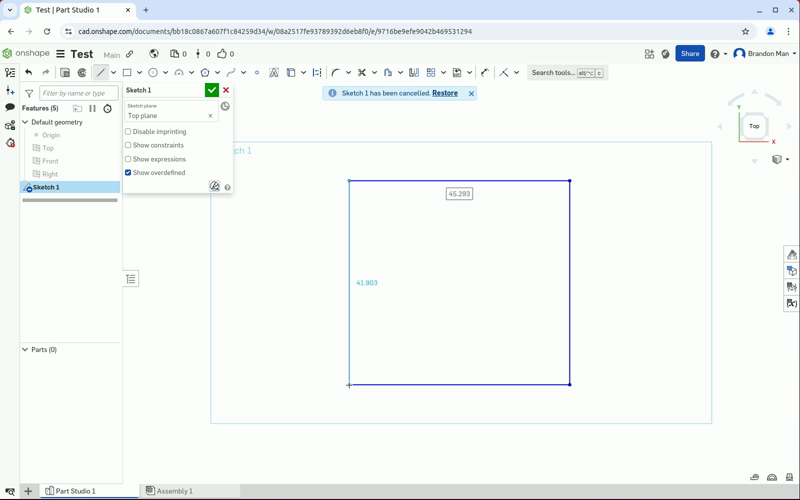
click(349, 384)
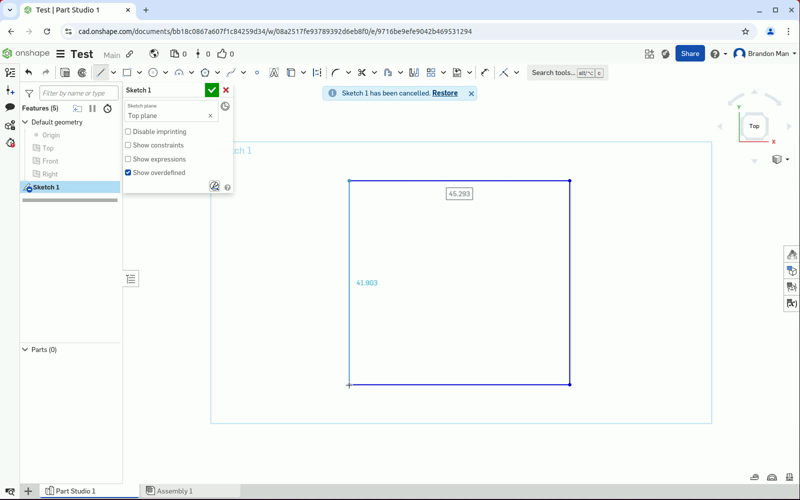
key(esc)
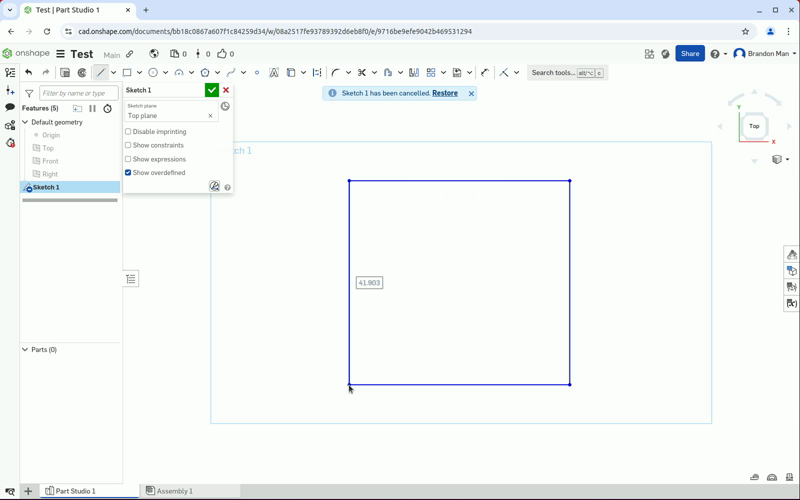
mouse_move(437, 267)
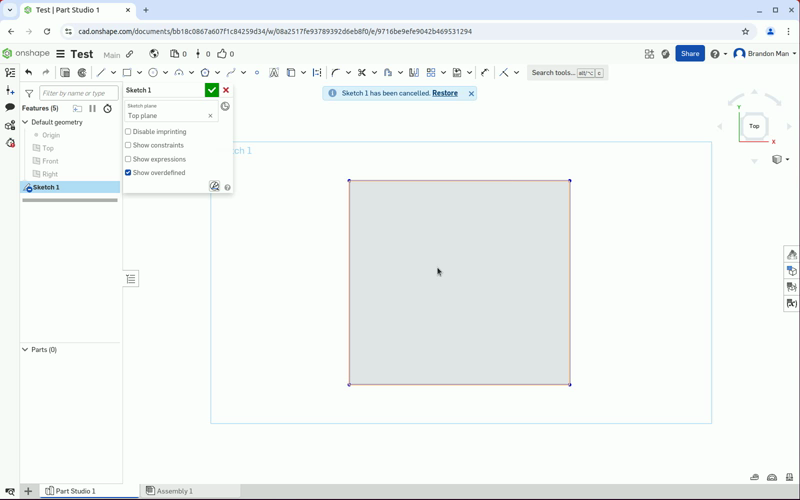
click(437, 267)
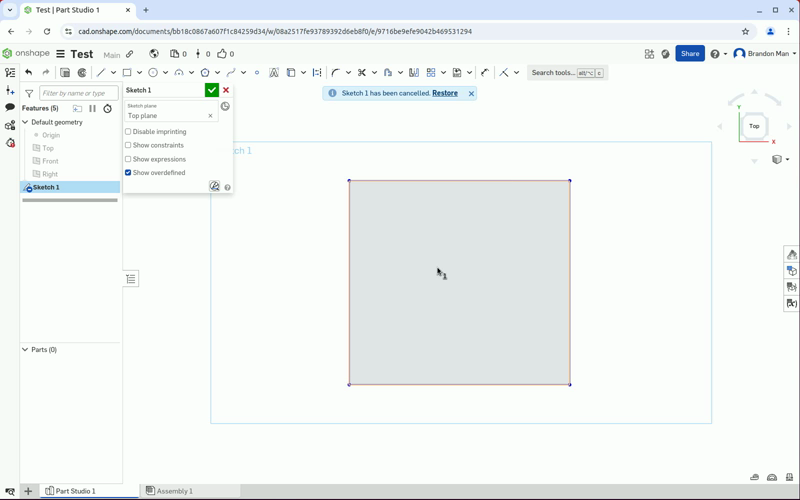
mouse_move(73, 352)
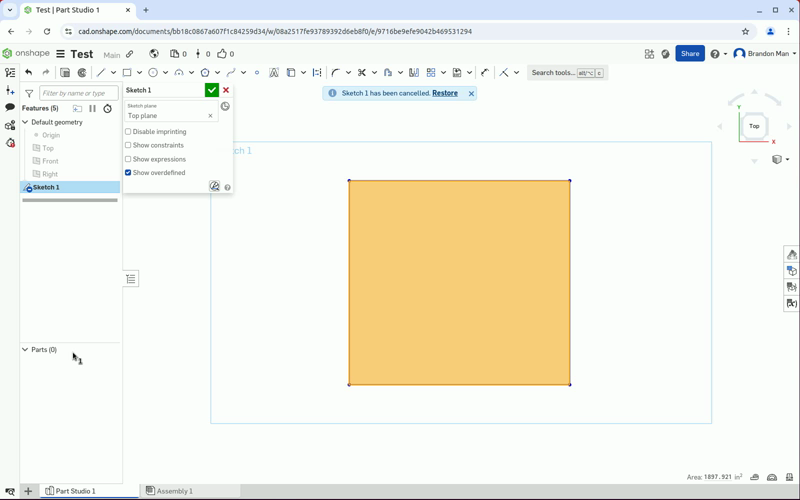
key(shift+y)
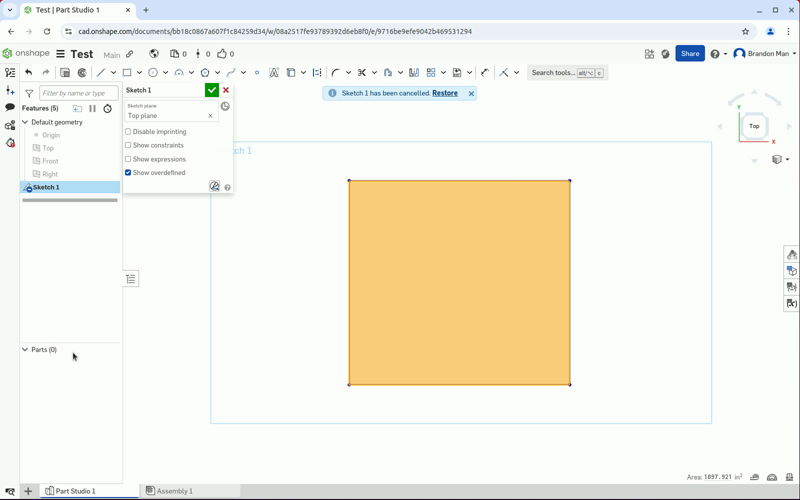
key(shift+e)
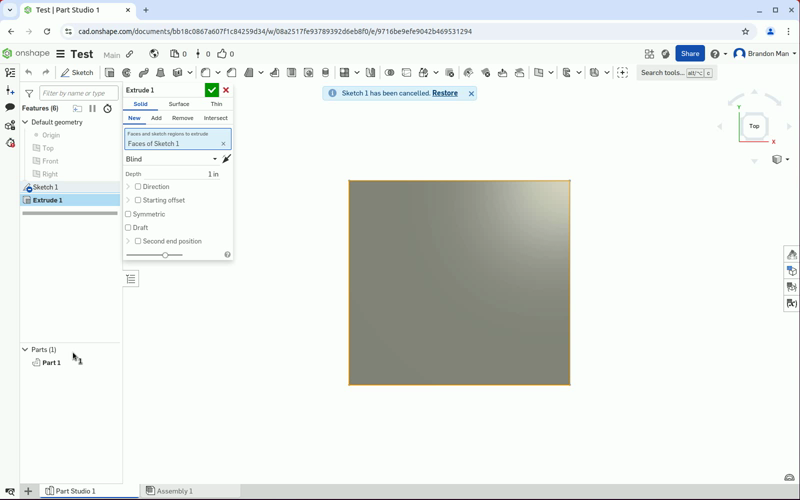
mouse_move(143, 106)
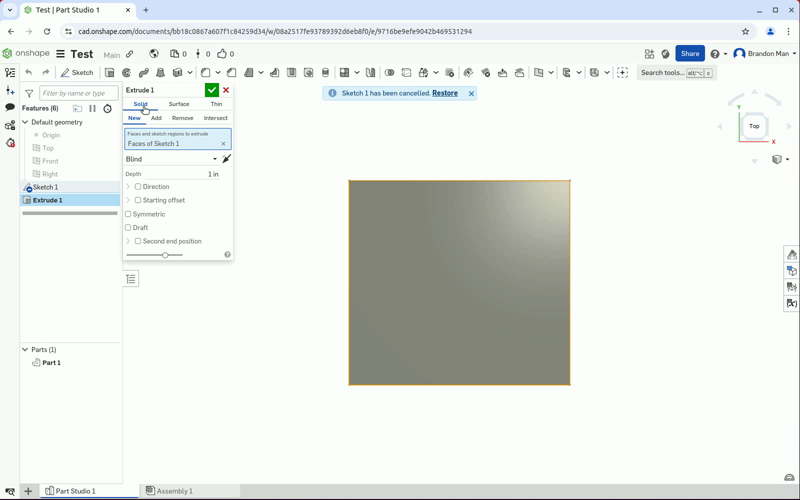
click(143, 106)
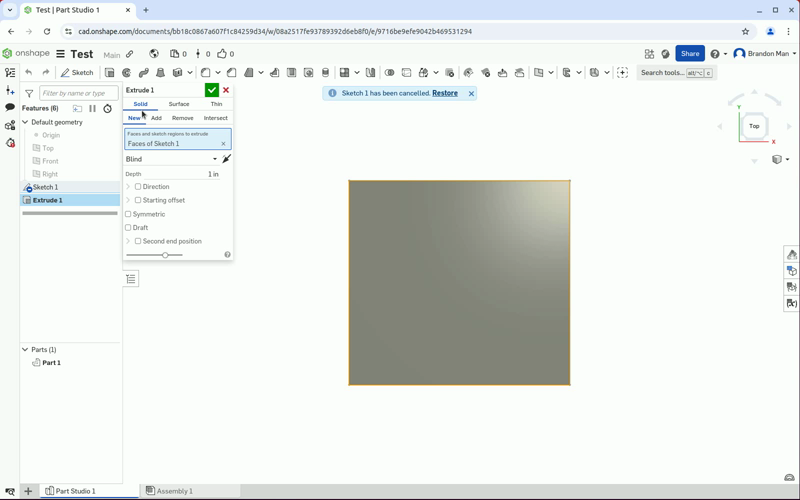
mouse_move(137, 120)
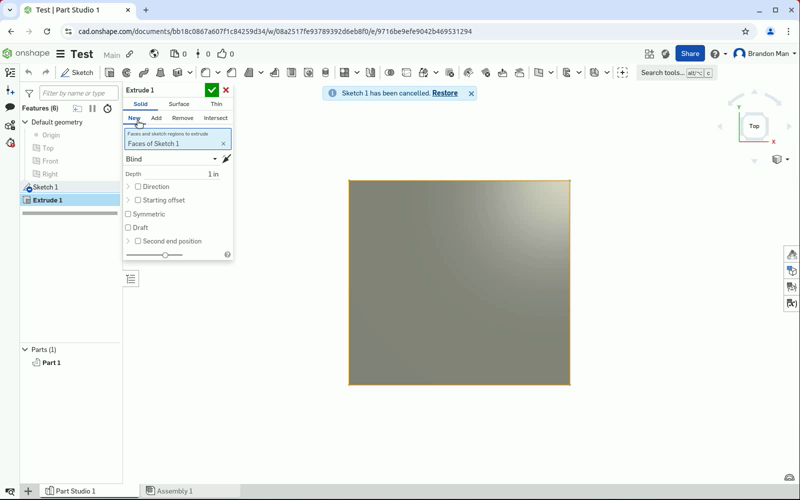
click(137, 120)
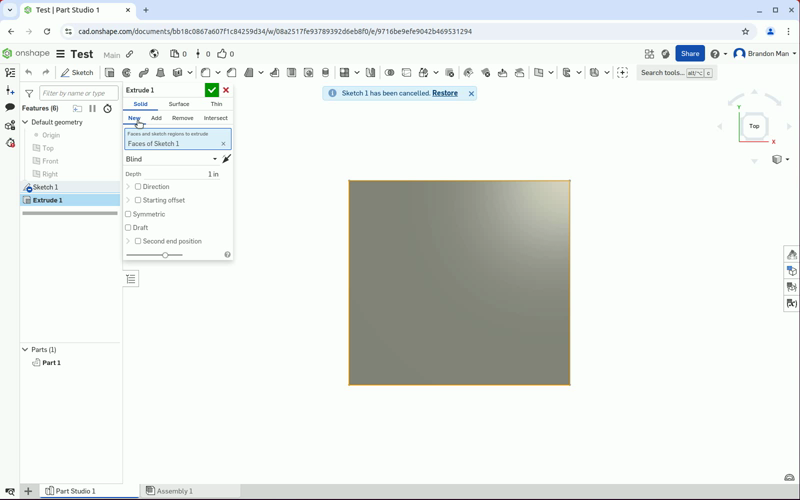
key(tab, 4)
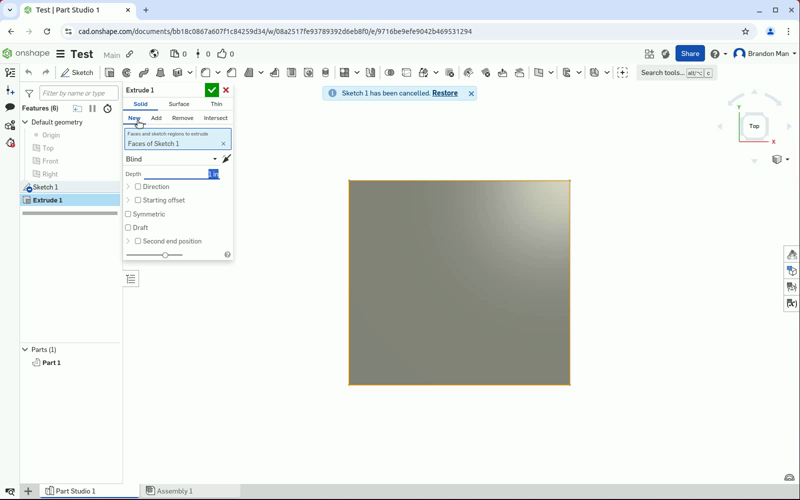
text(1.685)
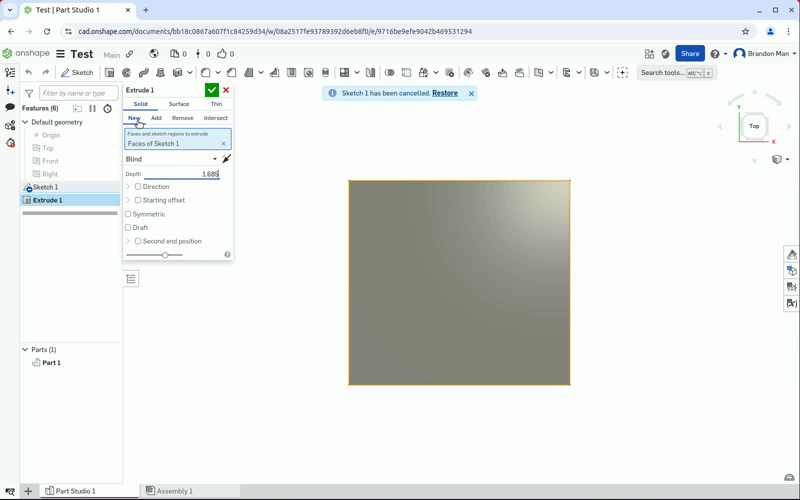
key(enter)
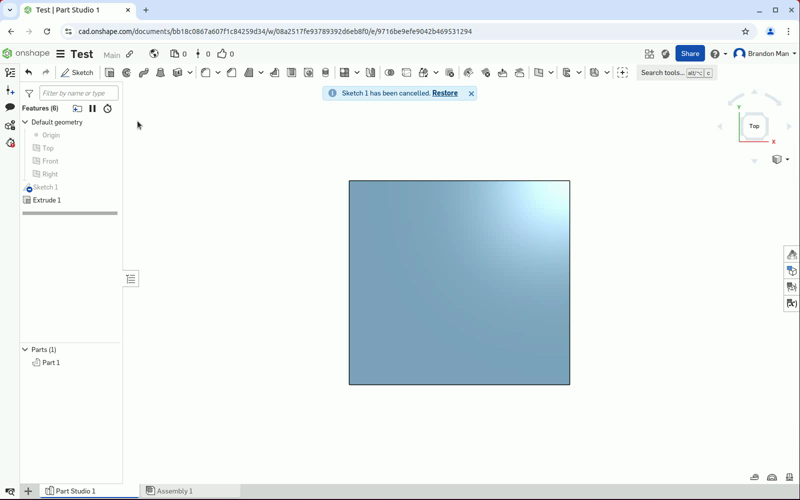
key(shift+h)
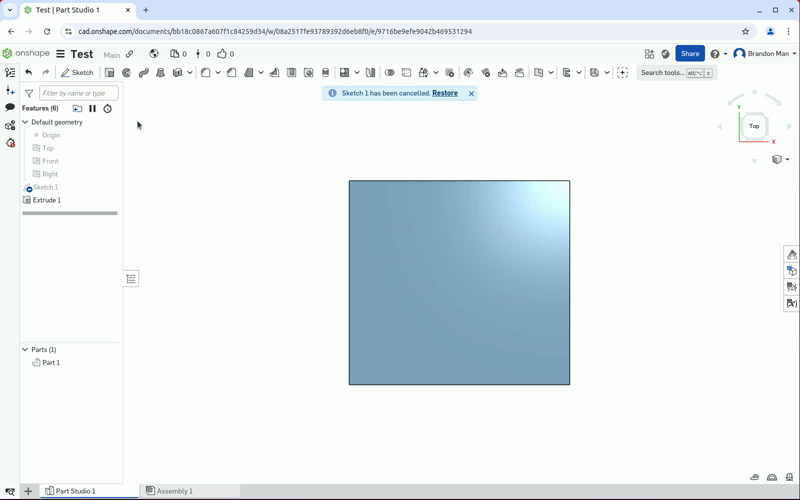
key(shift+h)
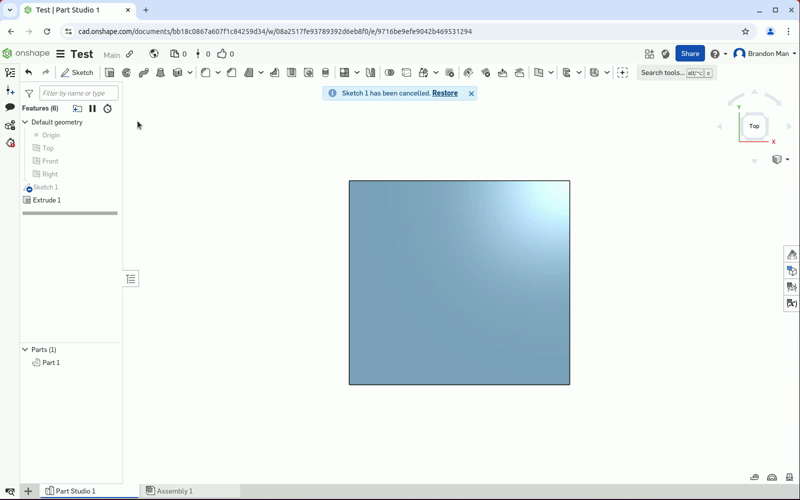
mouse_move(73, 189)
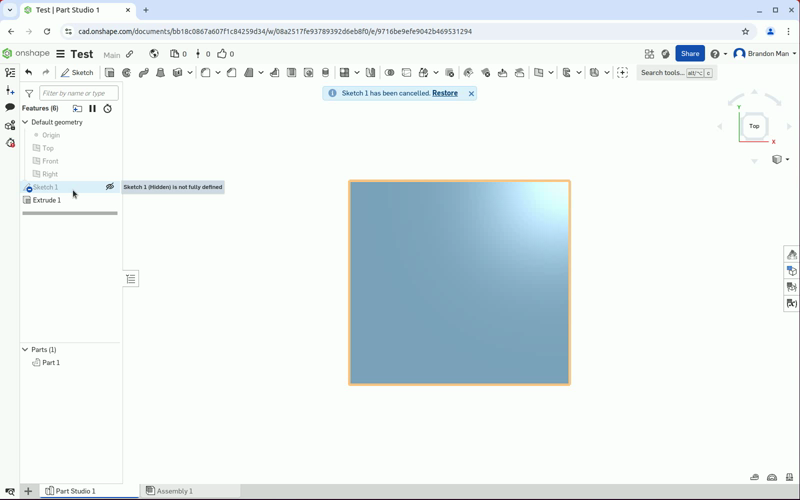
click(73, 189)
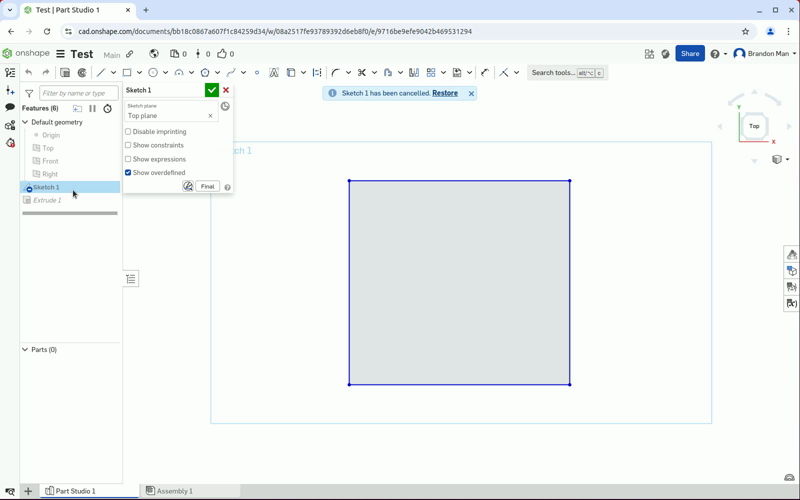
mouse_move(229, 92)
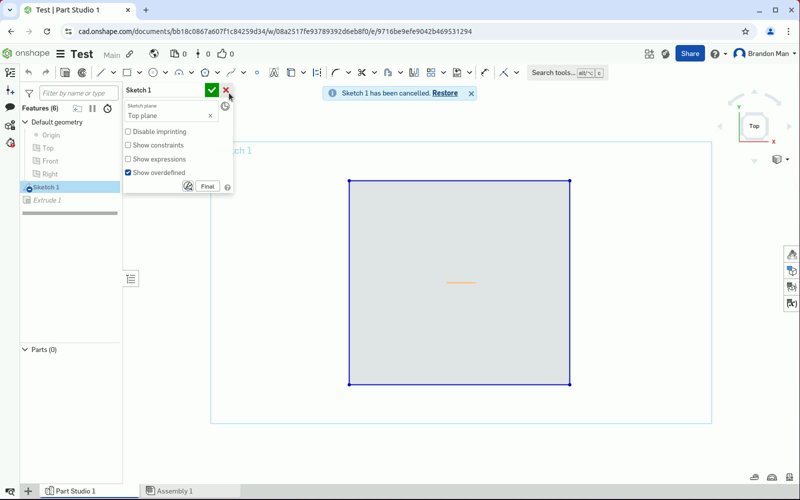
click(229, 92)
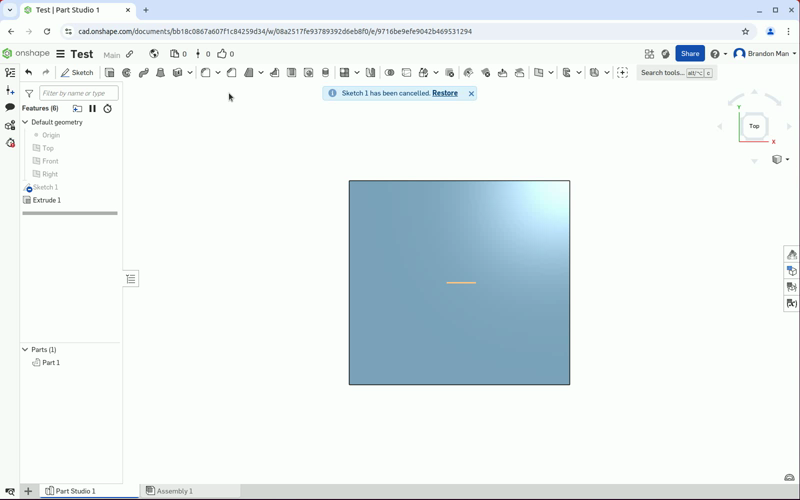
mouse_move(541, 75)
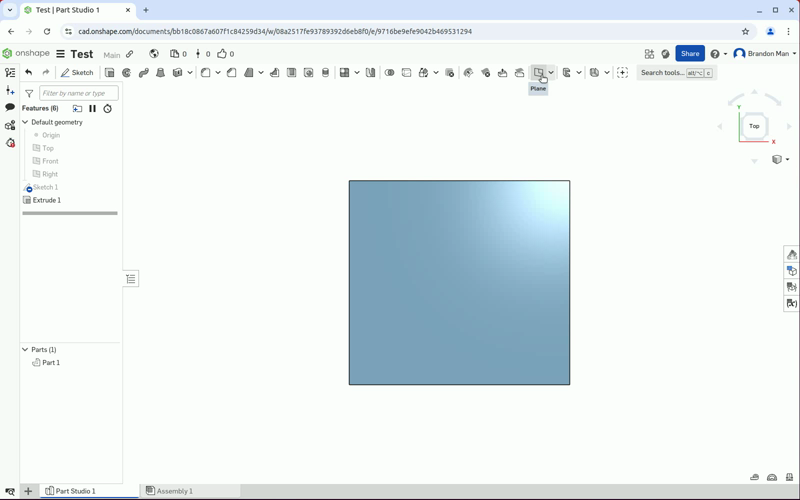
click(541, 75)
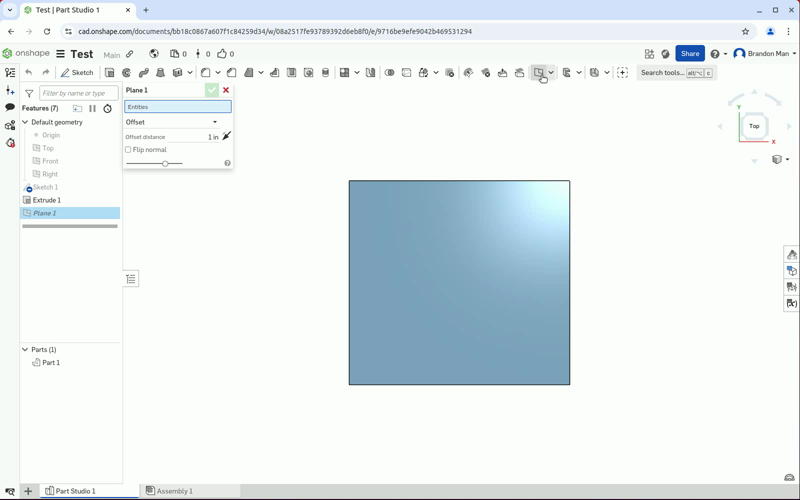
mouse_move(73, 150)
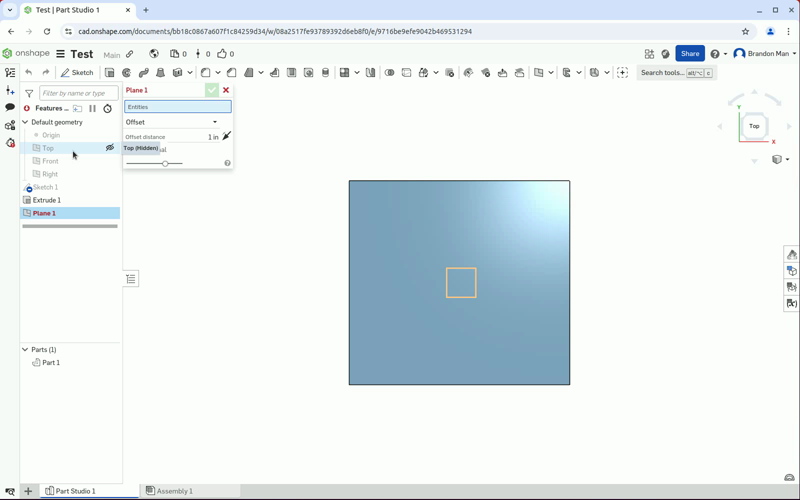
click(73, 150)
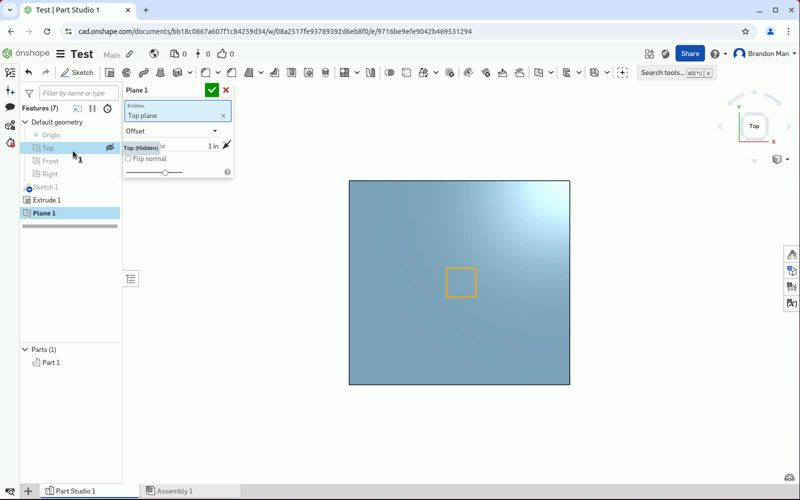
key(tab, 2)
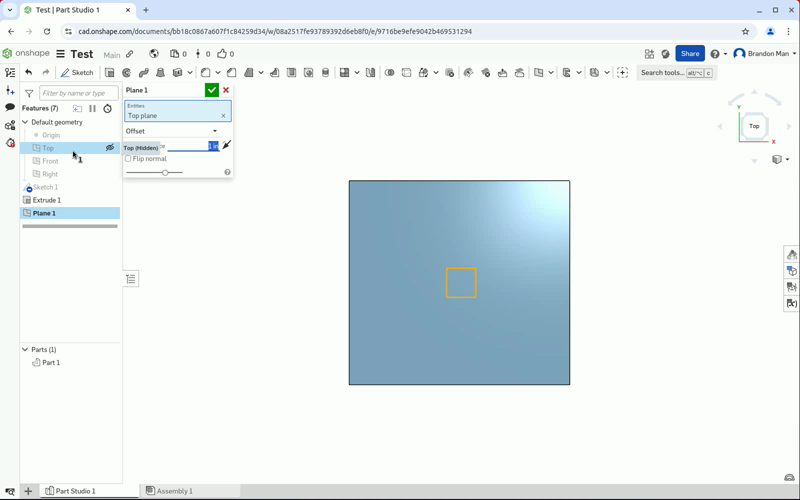
text(1.695)
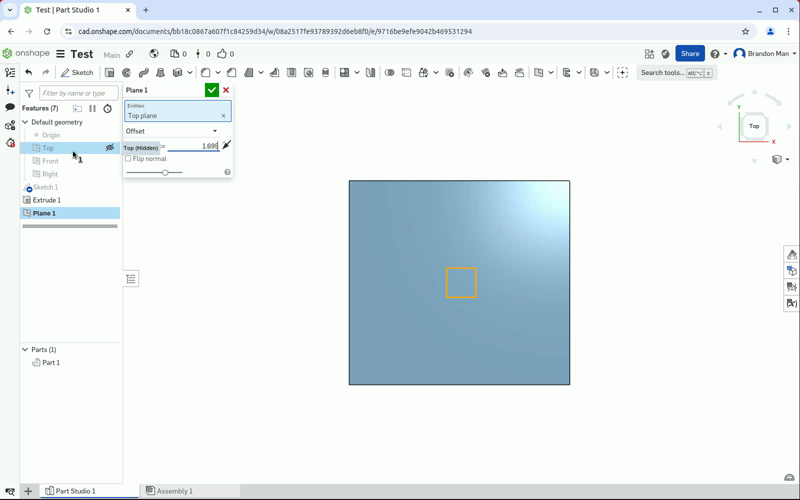
key(enter, 2)
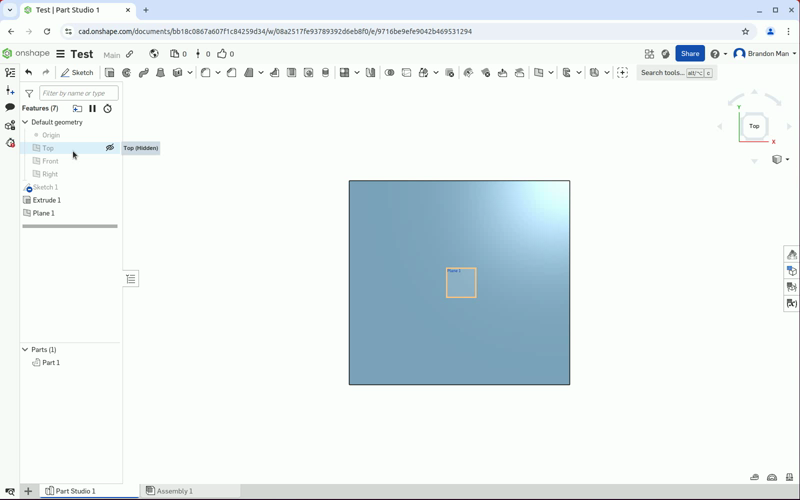
key(shift+s)
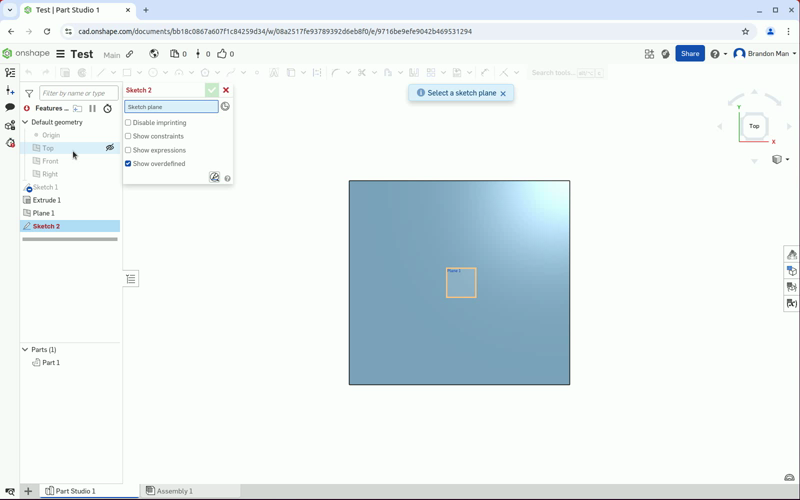
mouse_move(73, 215)
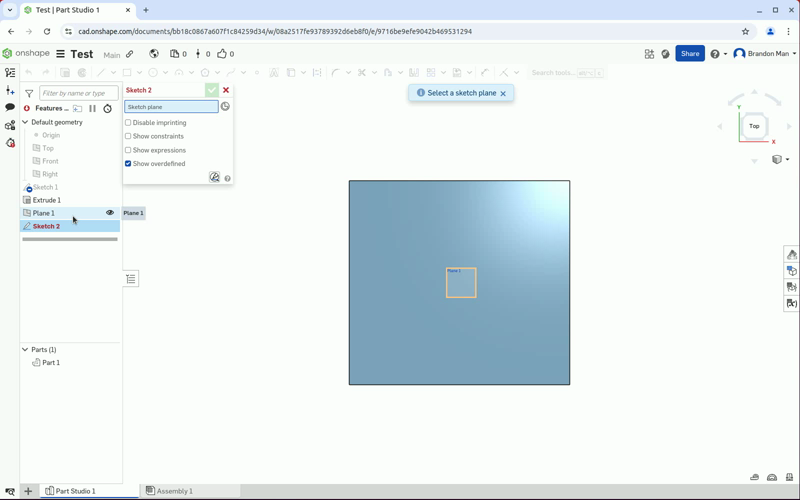
click(73, 215)
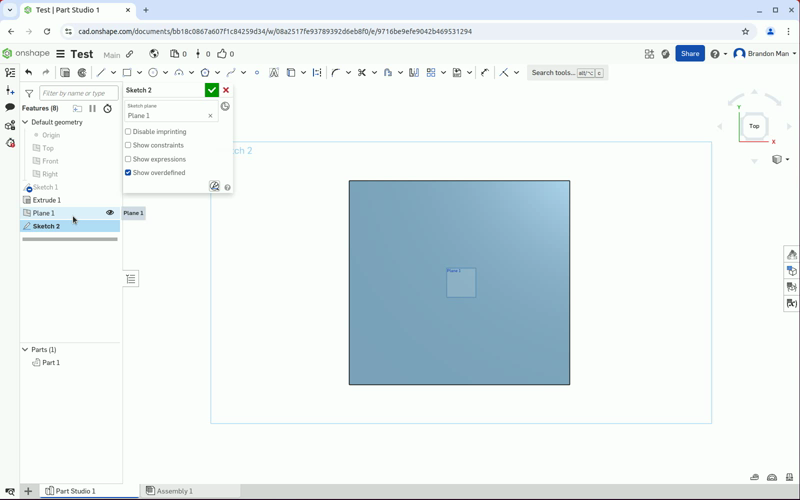
mouse_move(73, 352)
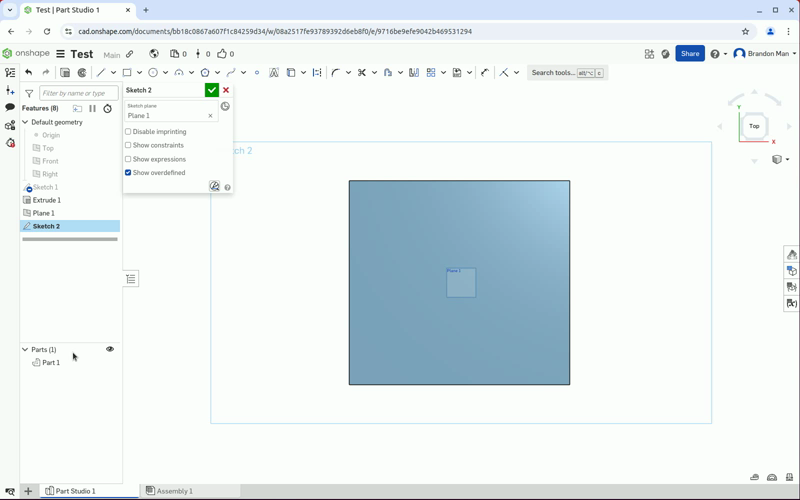
key(y)
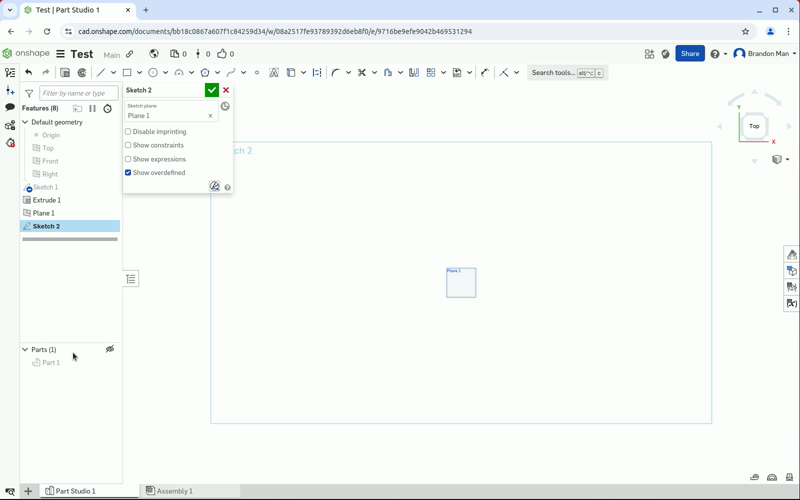
key(c)
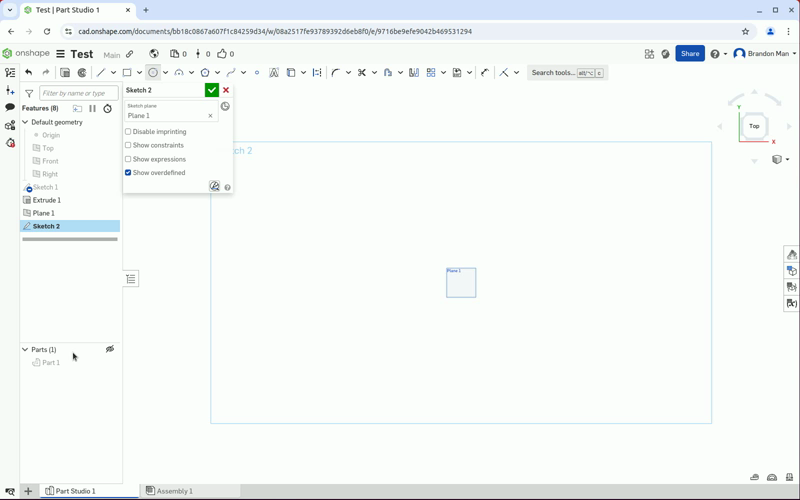
key_down(shift)
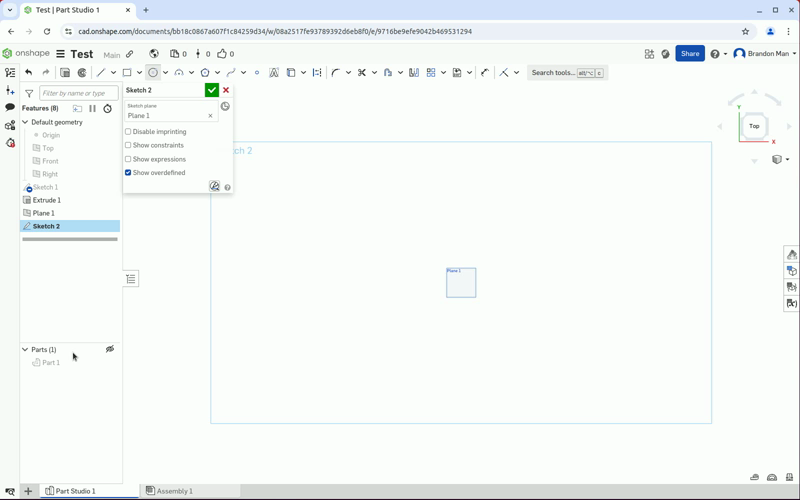
mouse_move(460, 291)
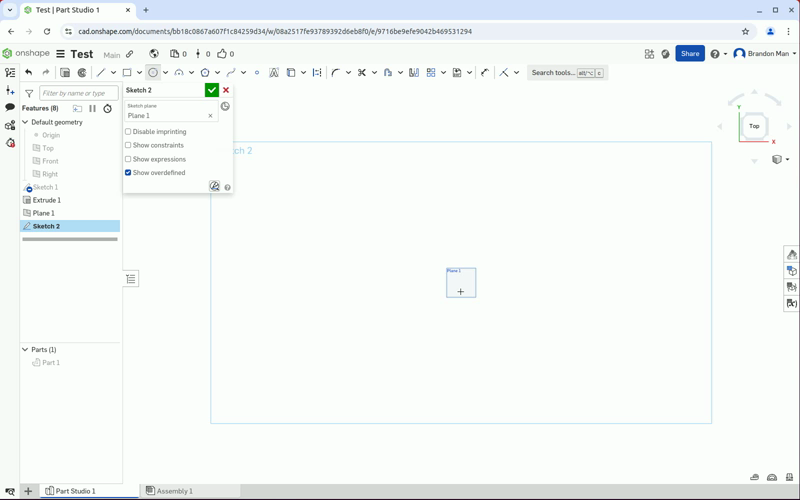
click(460, 291)
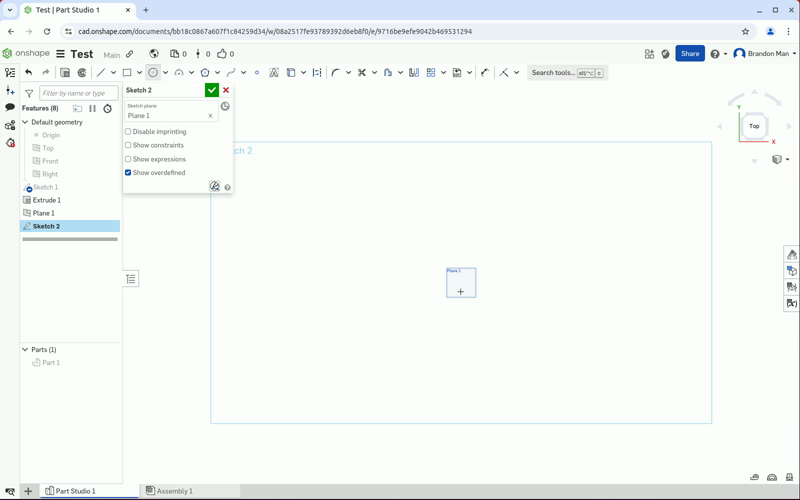
key_up(shift)
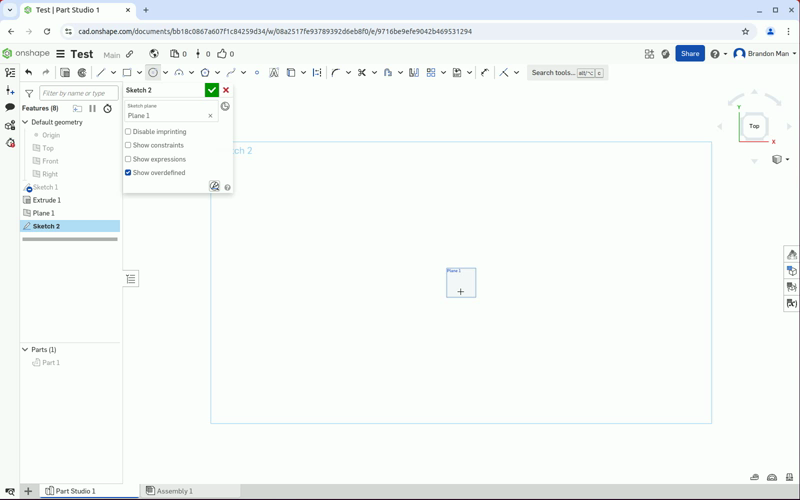
mouse_move(495, 291)
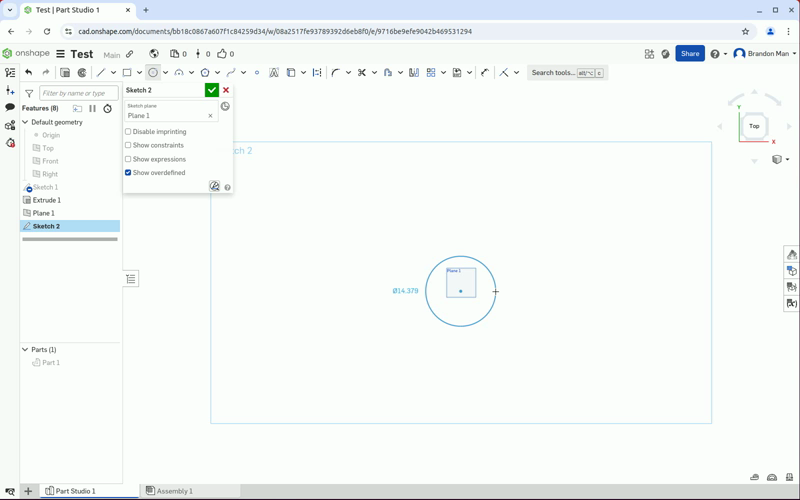
click(495, 291)
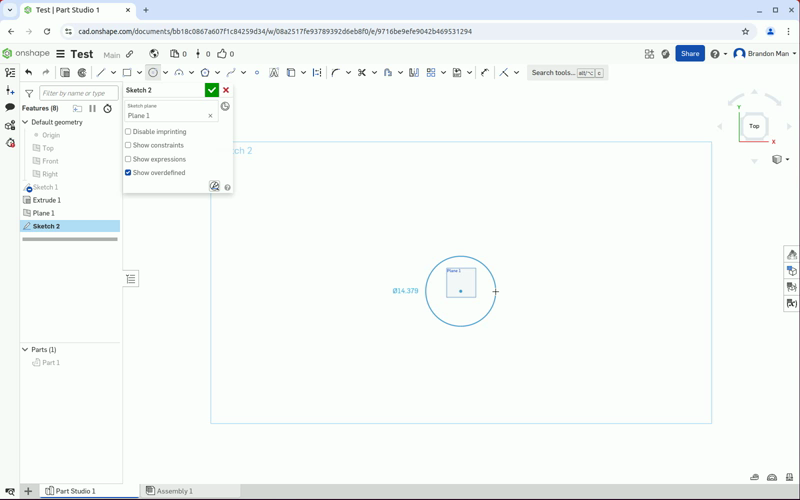
key(esc)
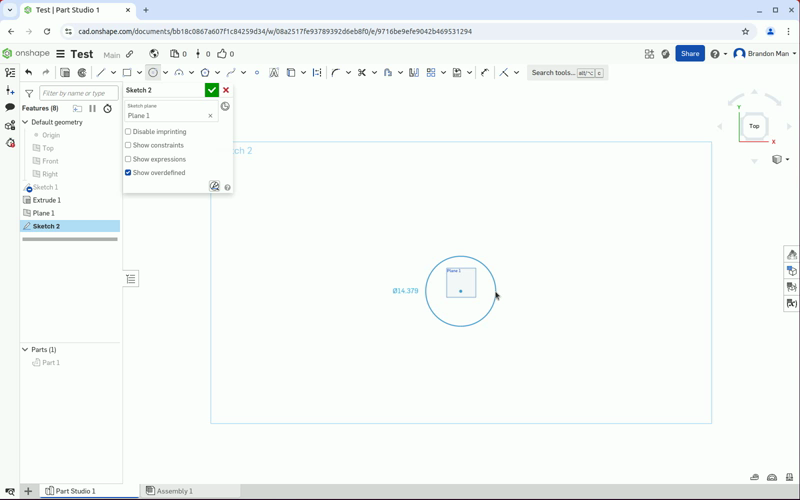
mouse_move(441, 306)
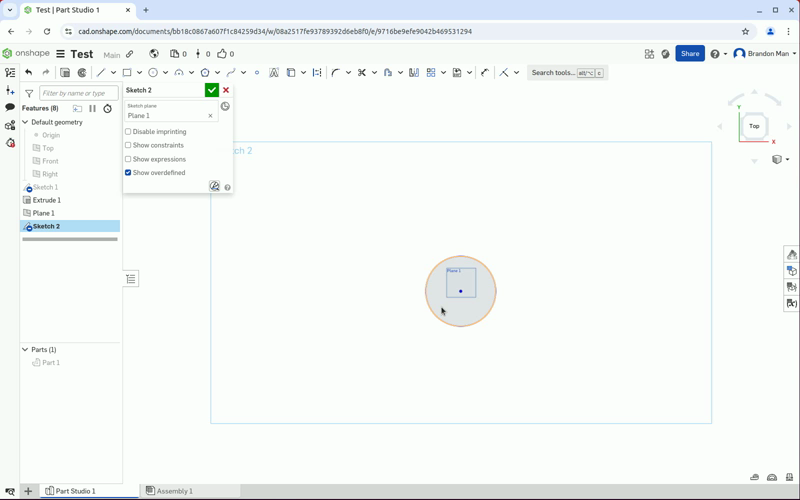
click(441, 306)
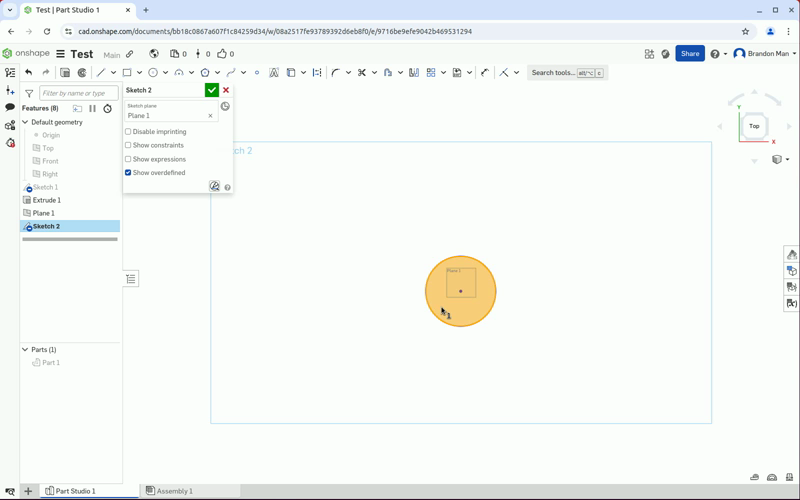
mouse_move(73, 352)
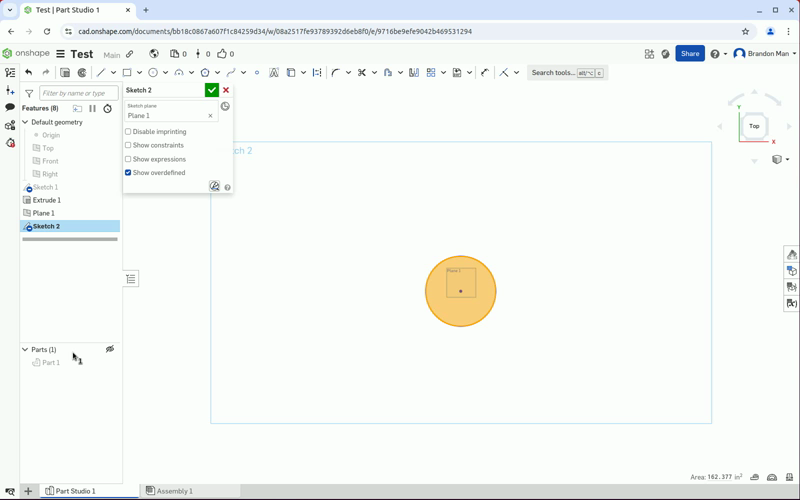
key(shift+y)
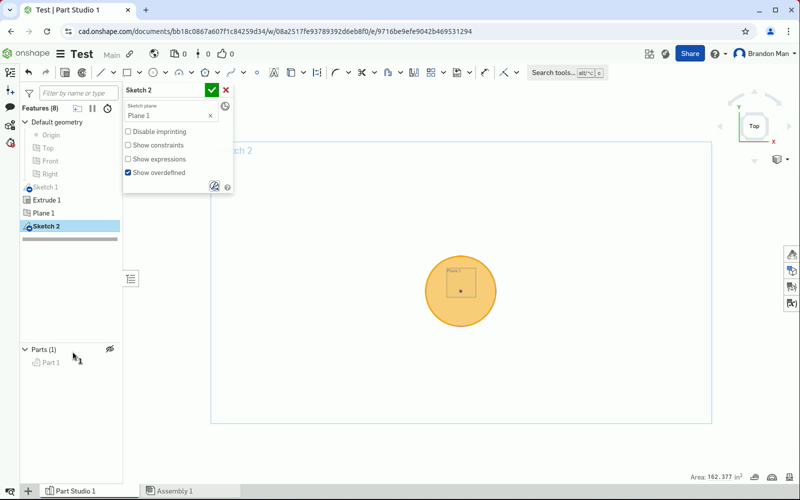
key(shift+e)
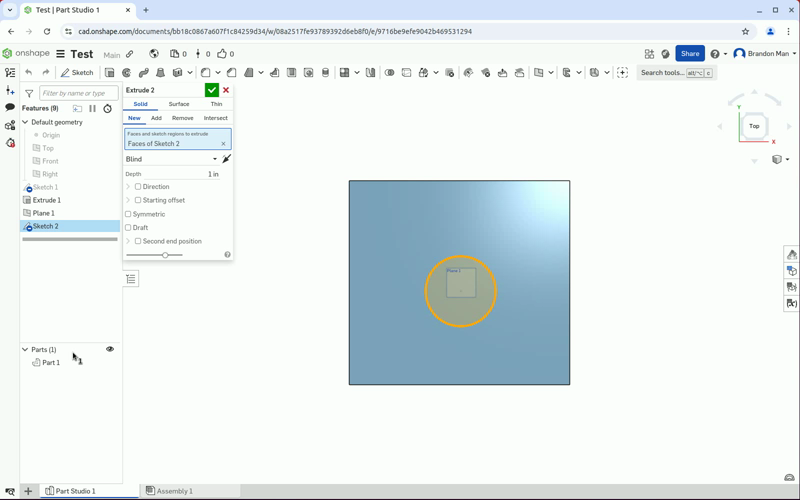
mouse_move(143, 106)
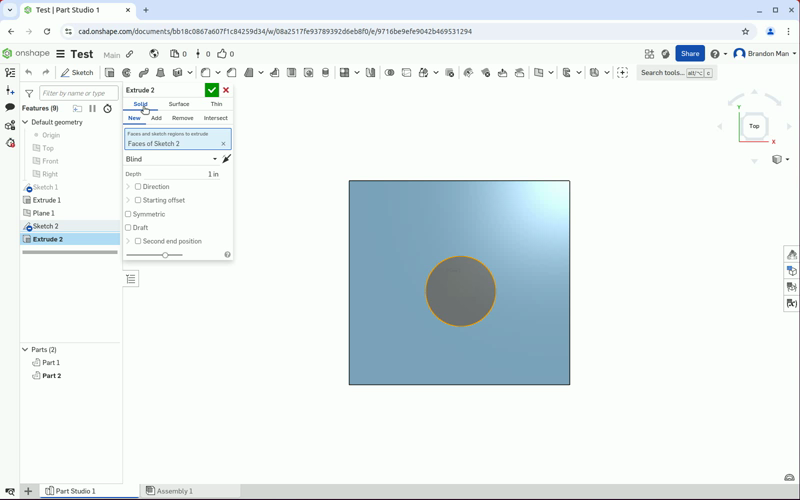
click(143, 106)
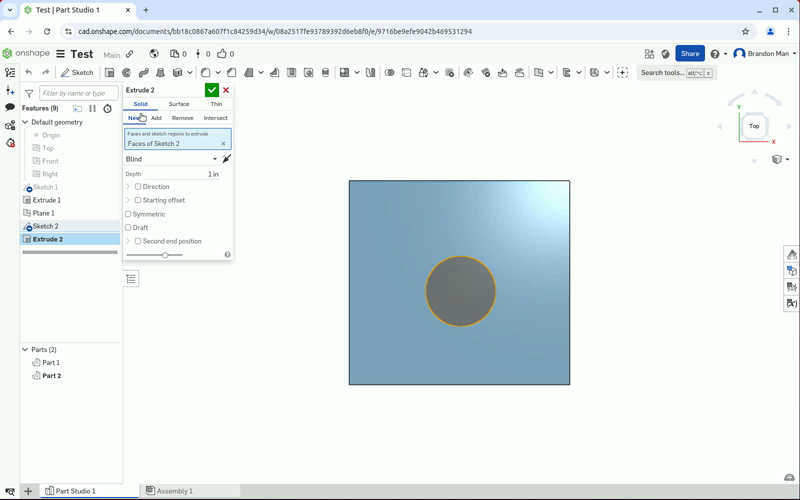
mouse_move(137, 120)
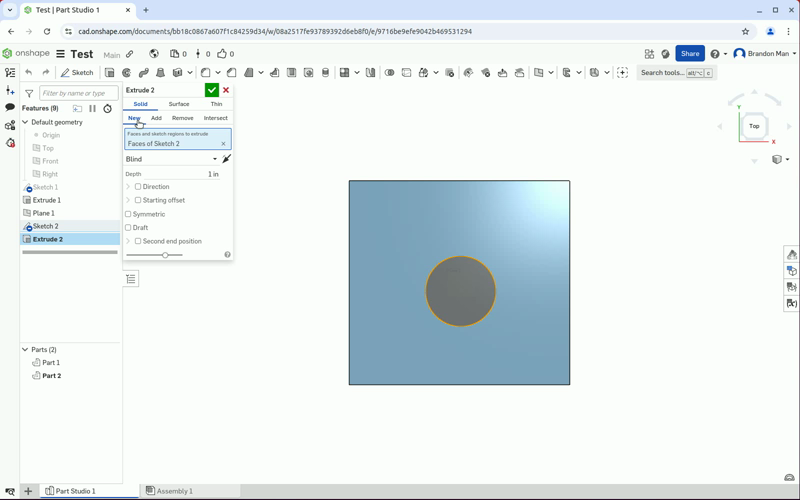
click(137, 120)
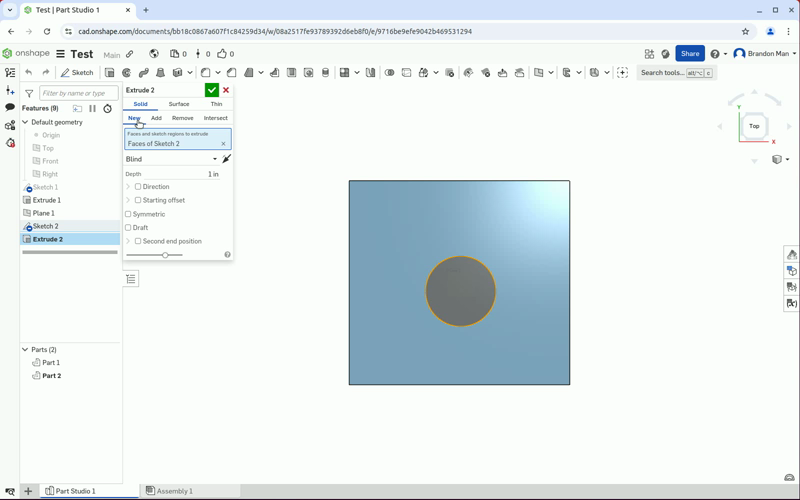
key(tab, 4)
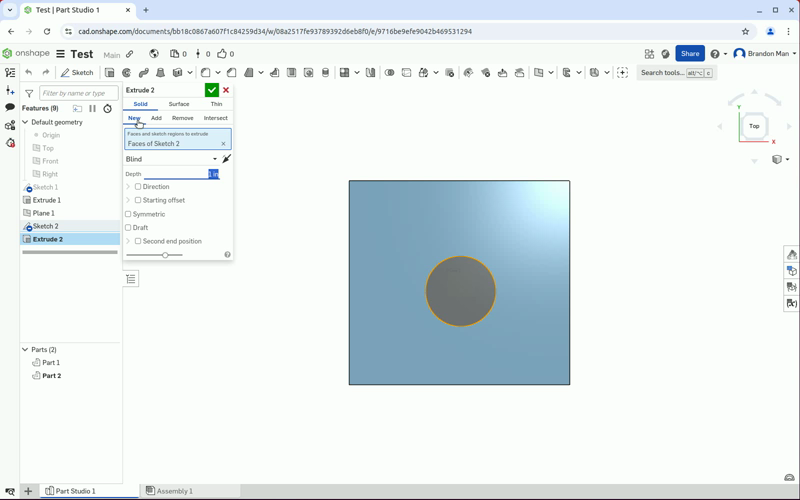
text(21.423)
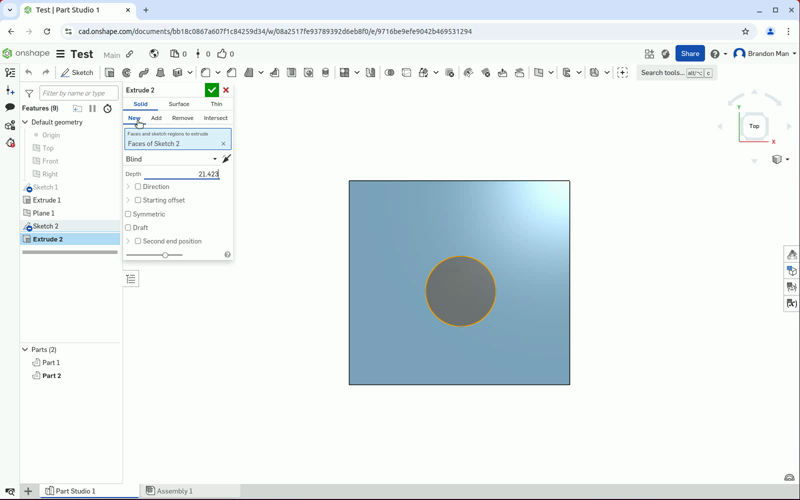
key(enter)
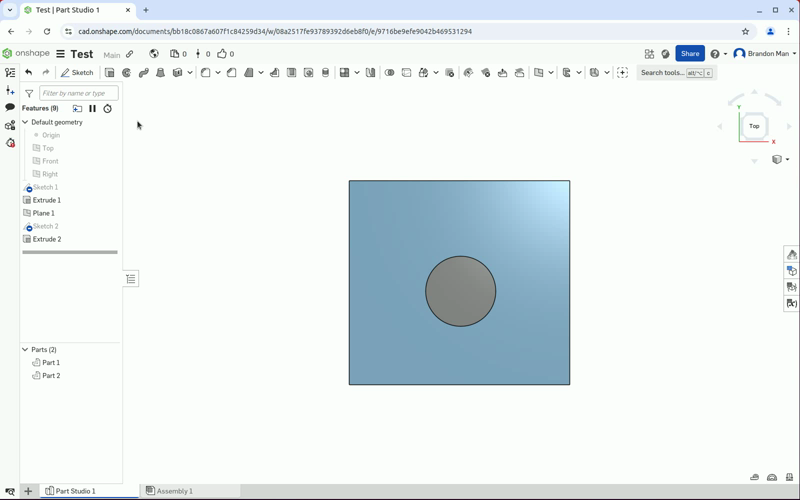
key(shift+h)
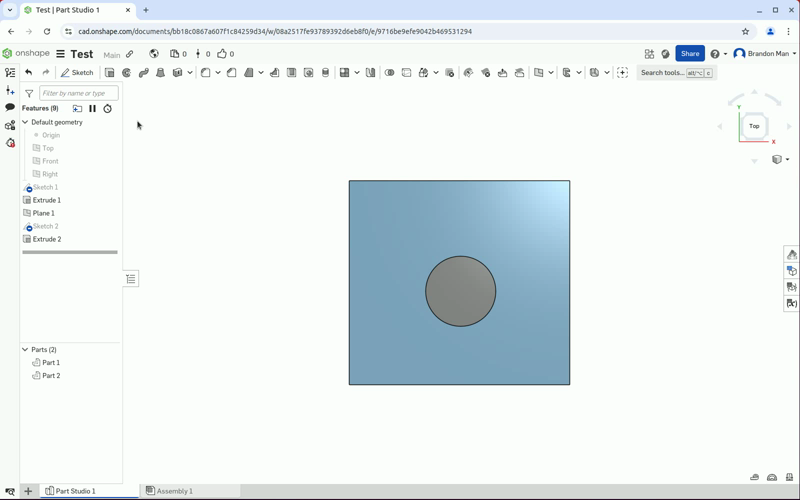
key(shift+h)
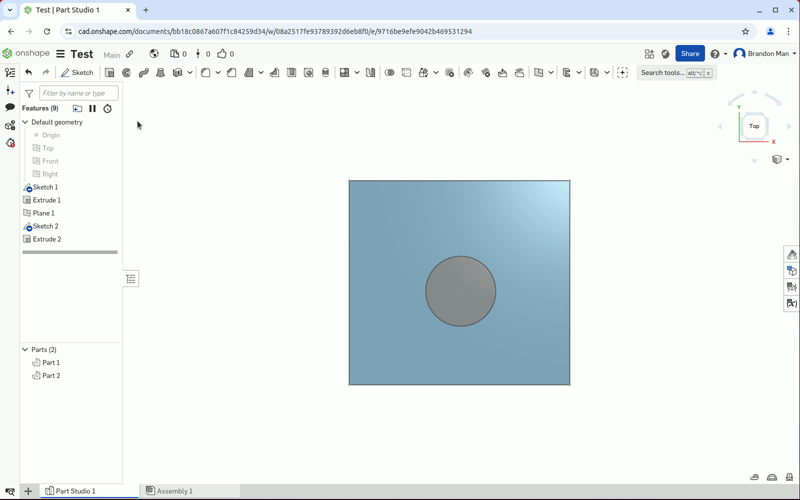
key(shift+7)
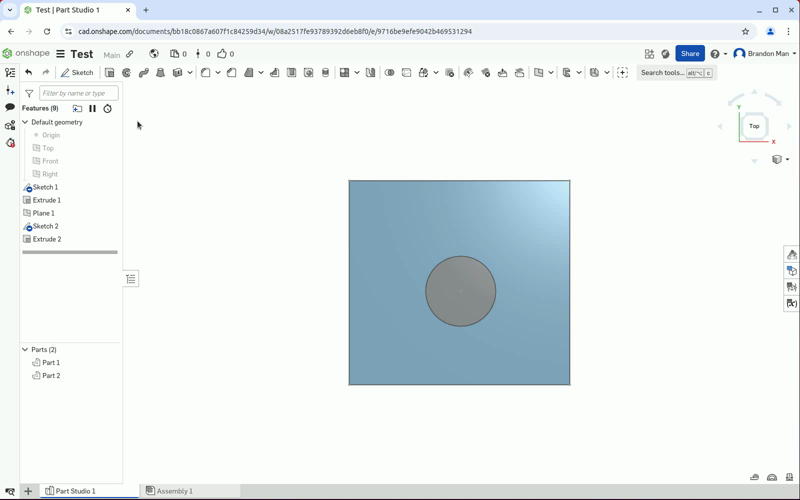
key(up, 3)
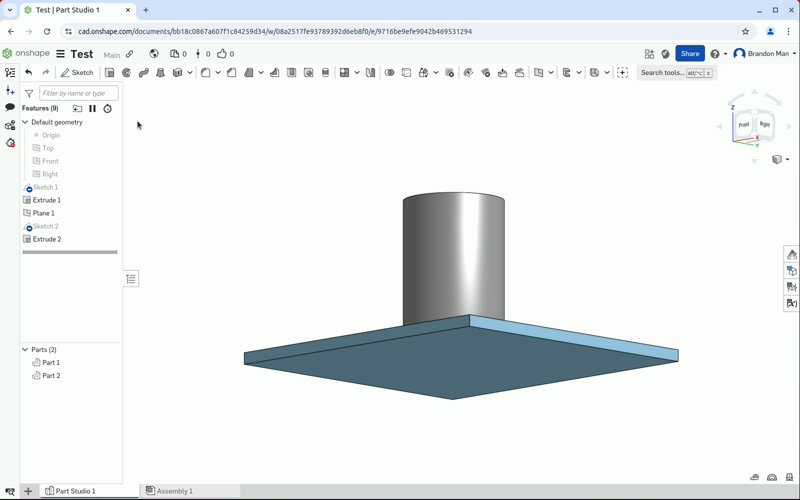
key(left, 3)
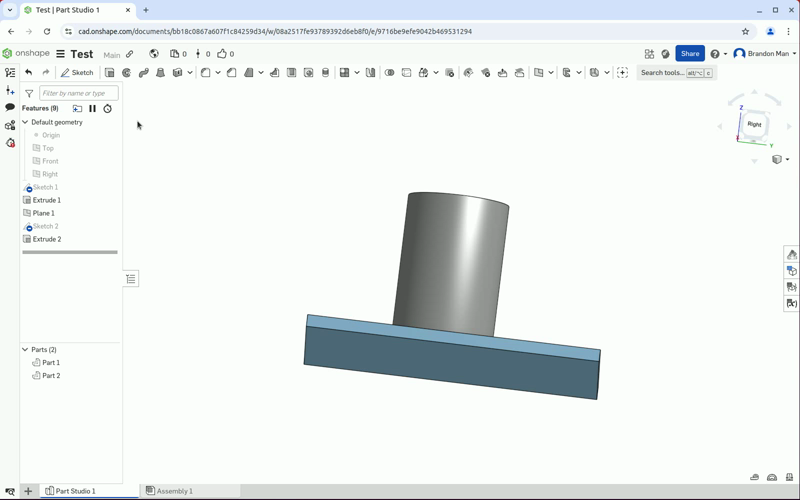
key(right, 3)
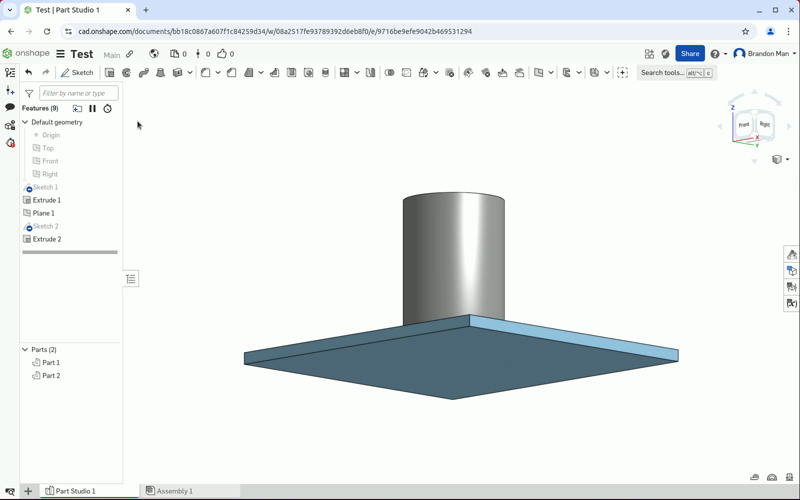
key(down, 3)
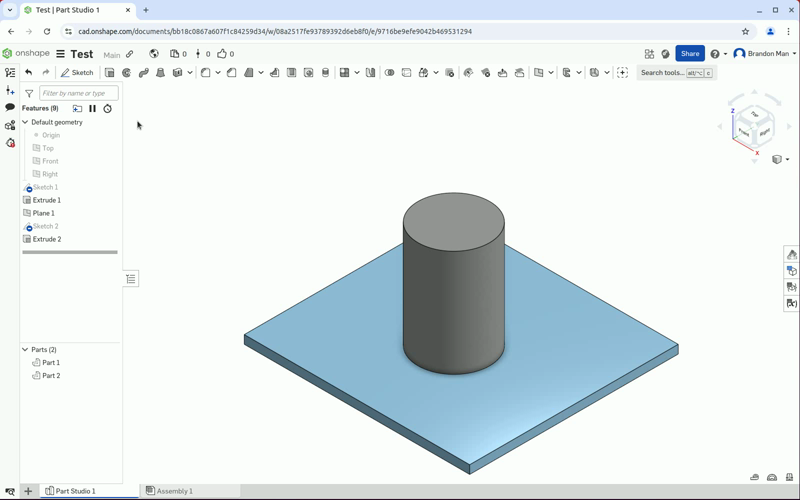
mouse_move(73, 189)
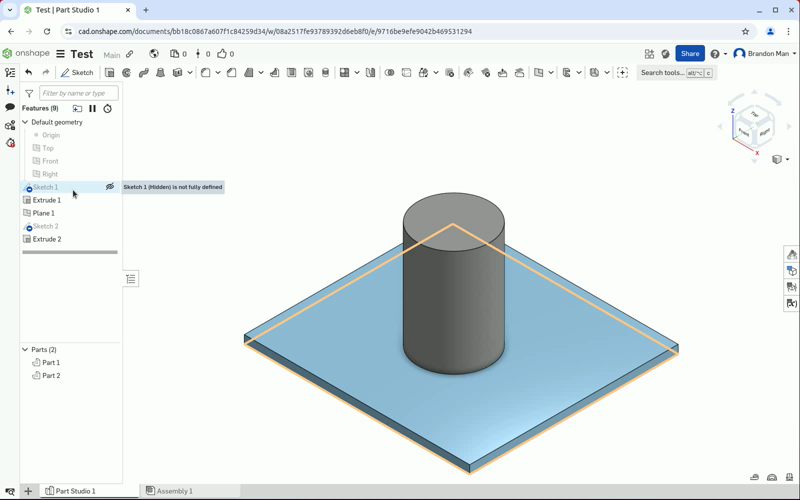
click(73, 189)